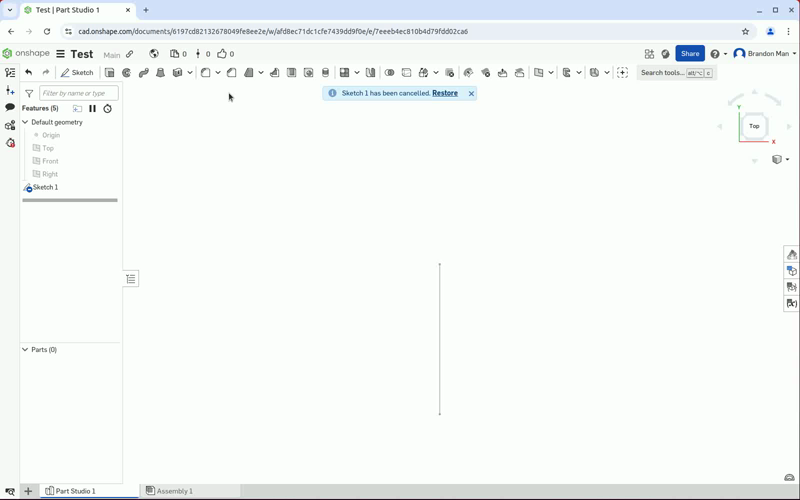
key(shift+h)
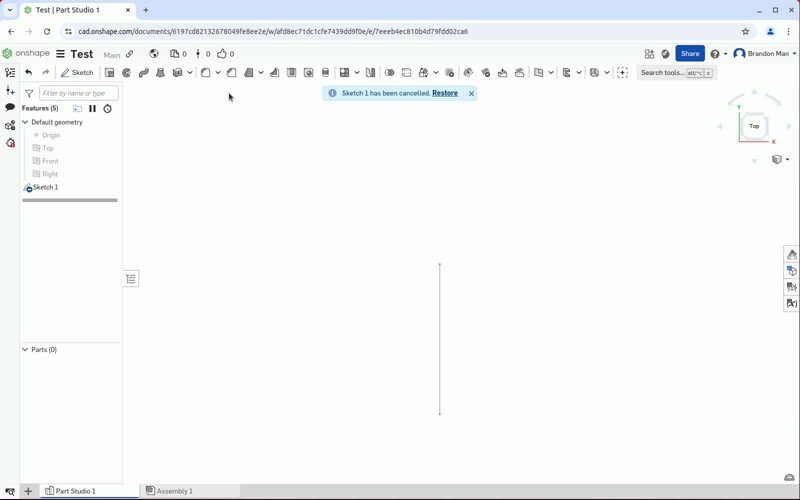
key(shift+s)
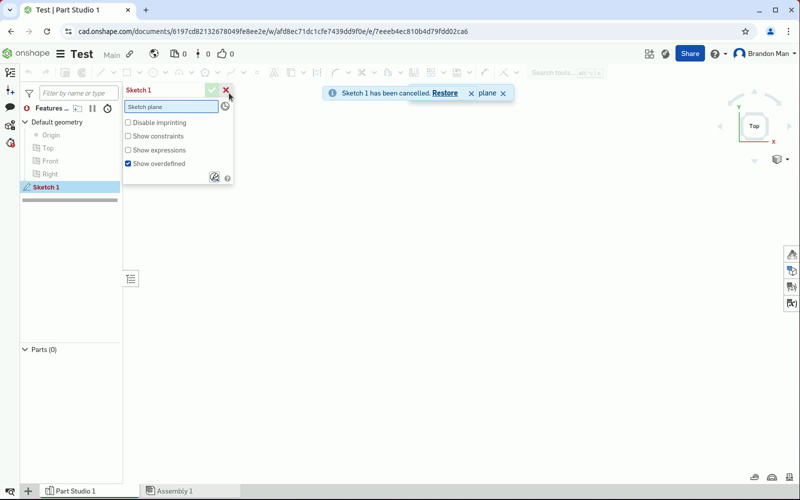
mouse_move(73, 150)
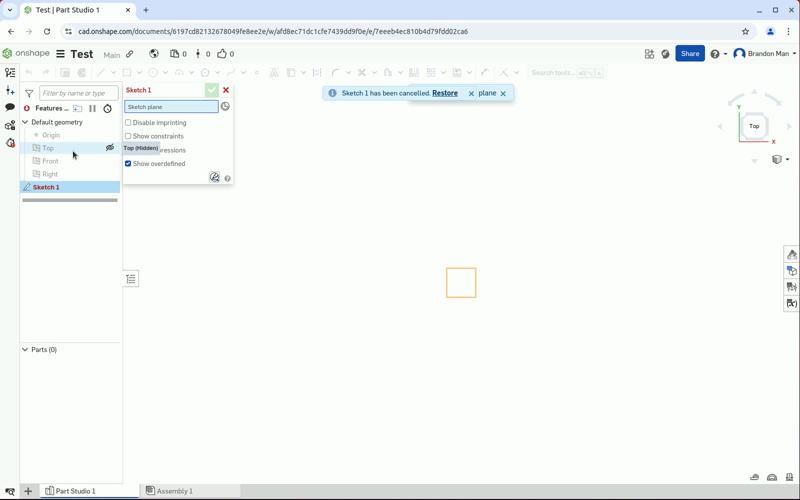
click(73, 150)
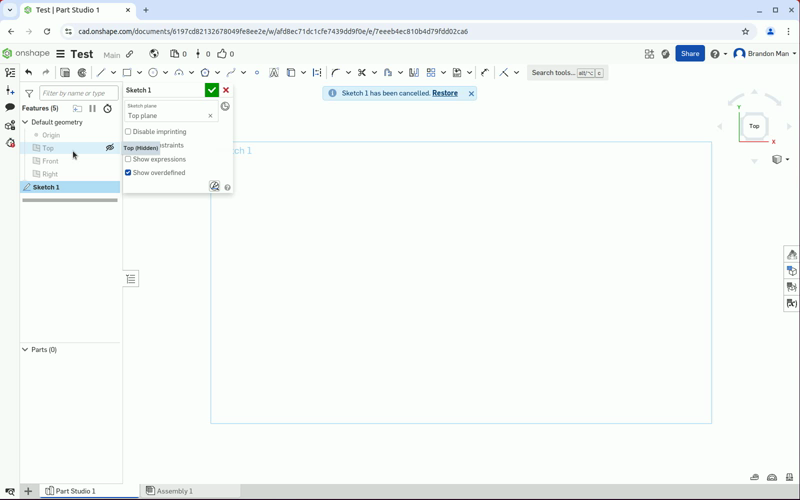
mouse_move(73, 352)
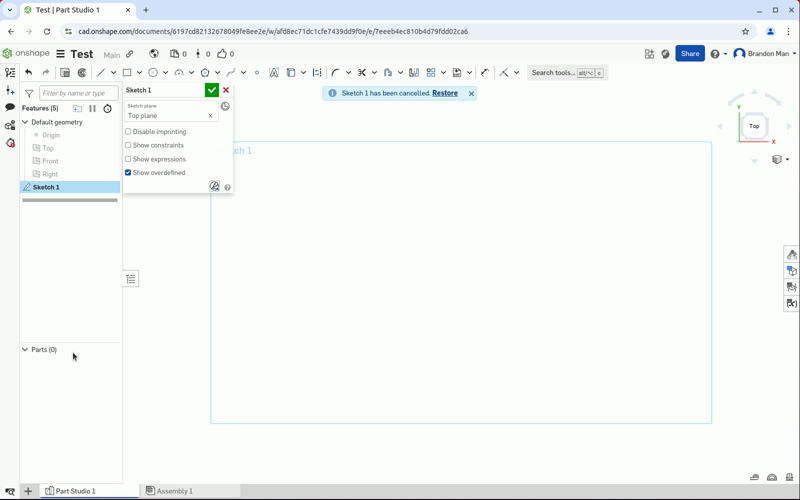
key(y)
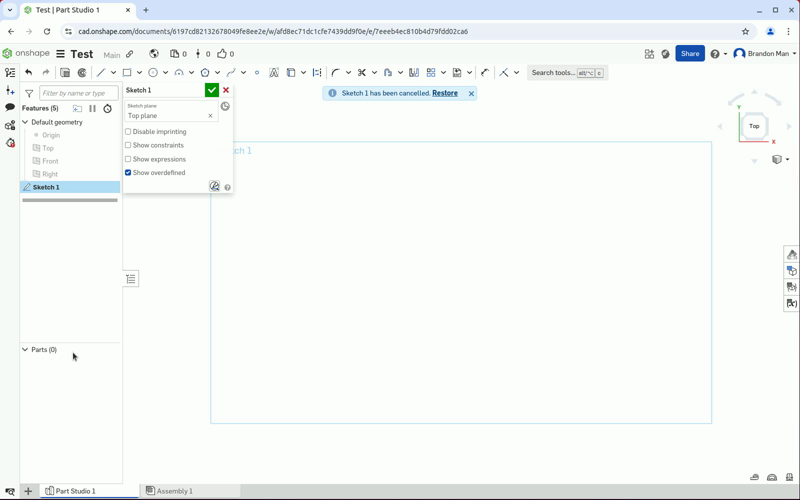
key(c)
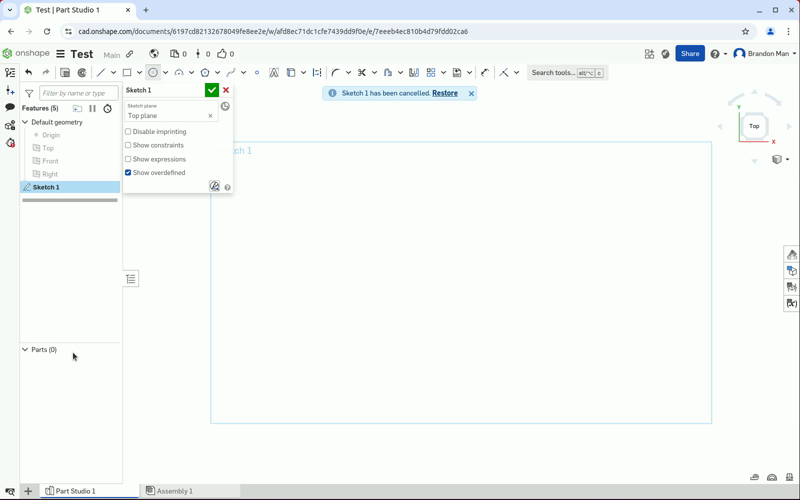
key_down(shift)
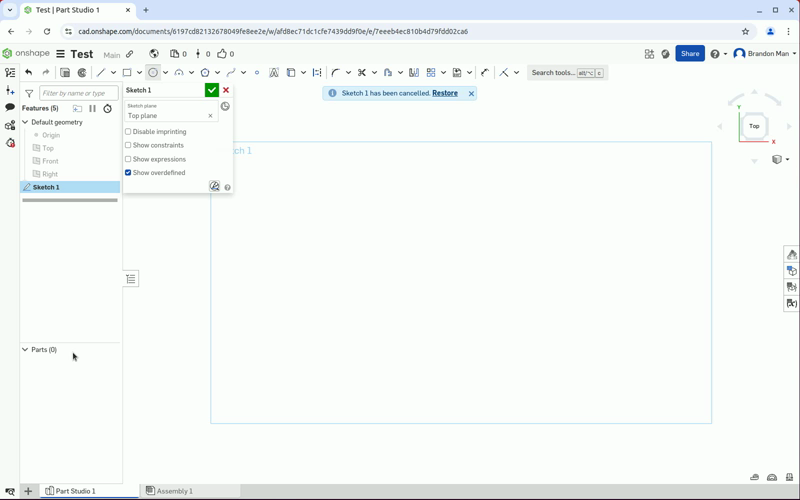
mouse_move(460, 282)
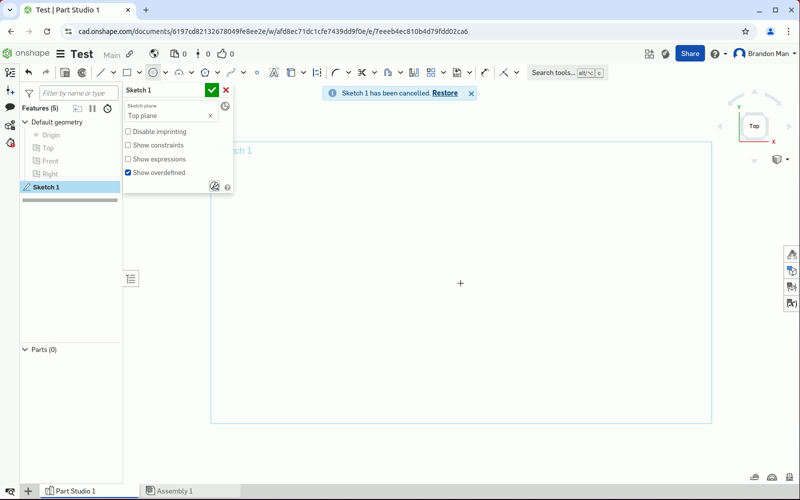
click(460, 282)
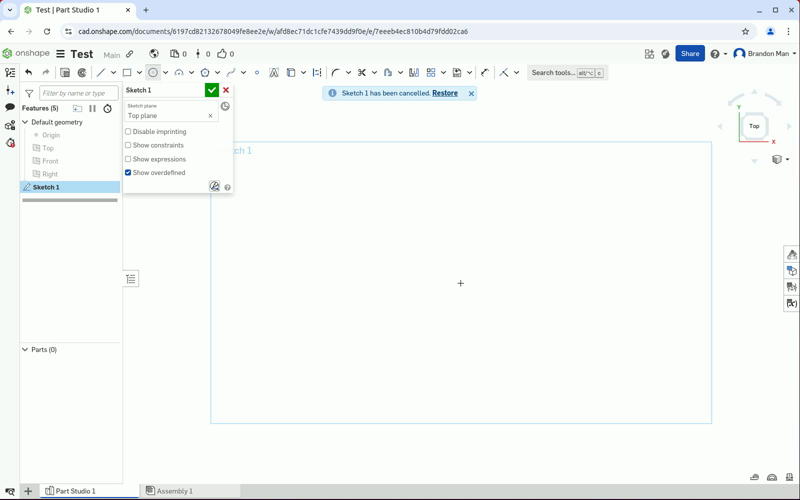
key_up(shift)
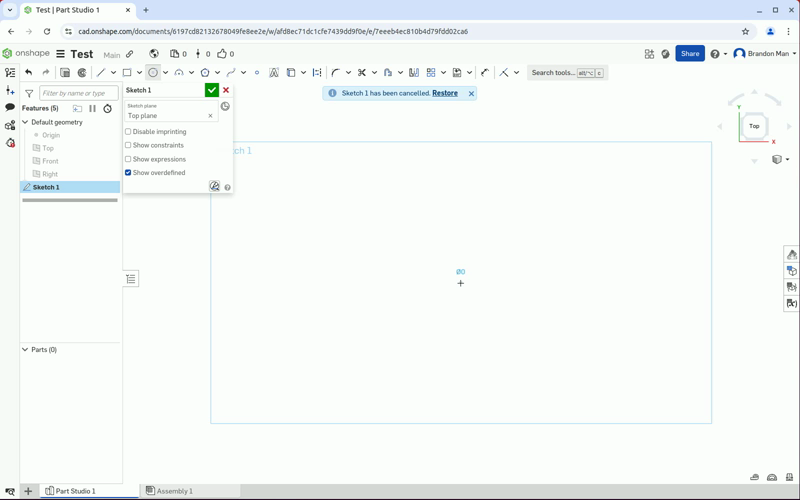
mouse_move(533, 282)
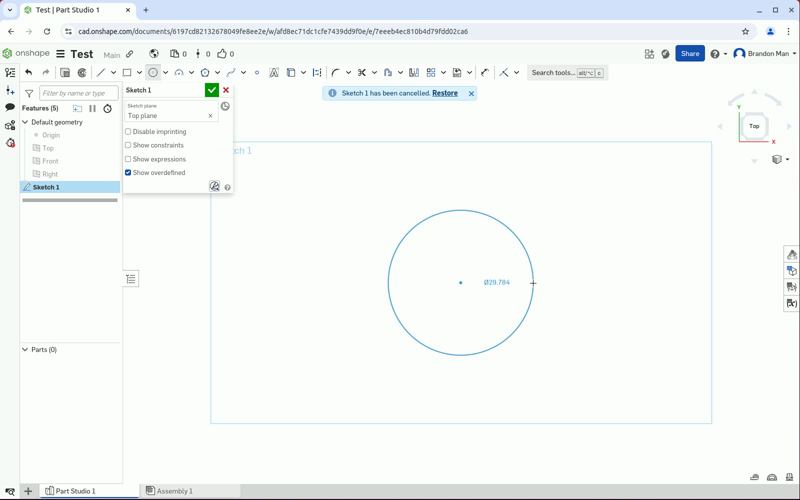
click(533, 282)
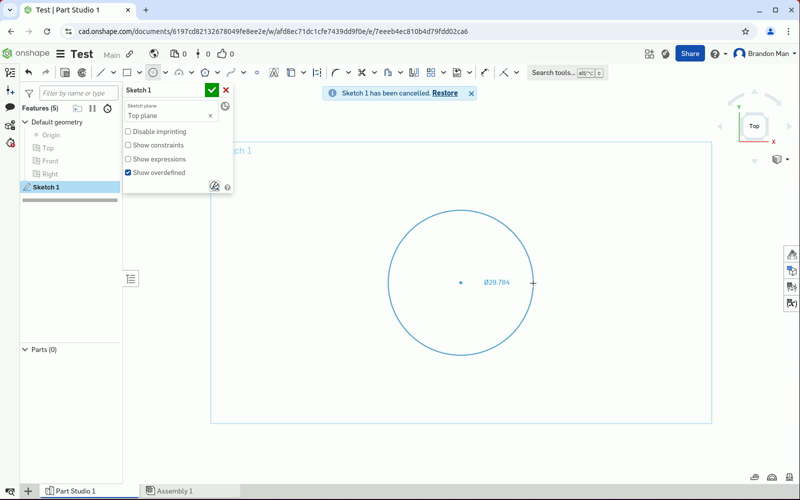
key(esc)
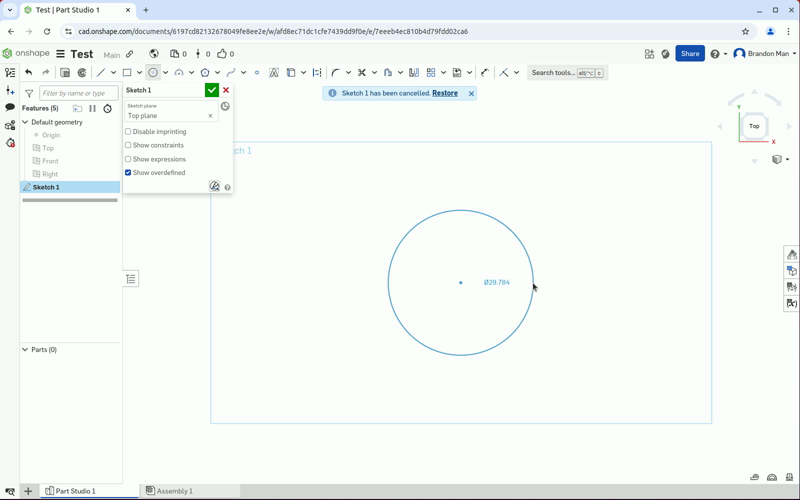
mouse_move(458, 311)
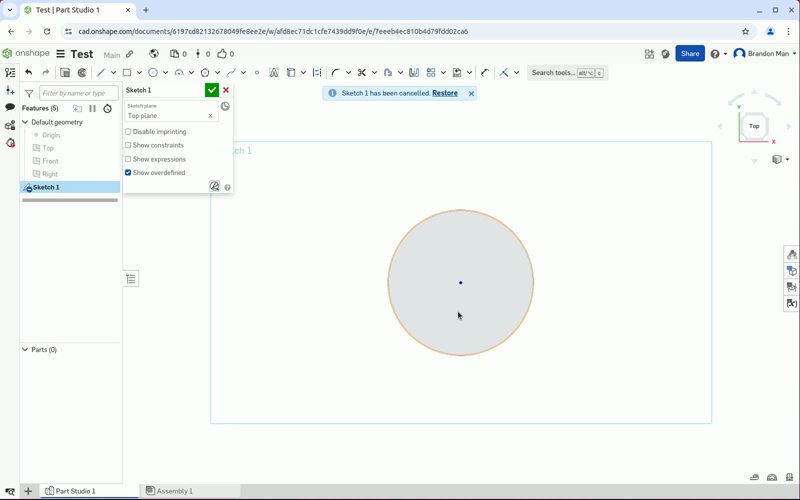
click(458, 311)
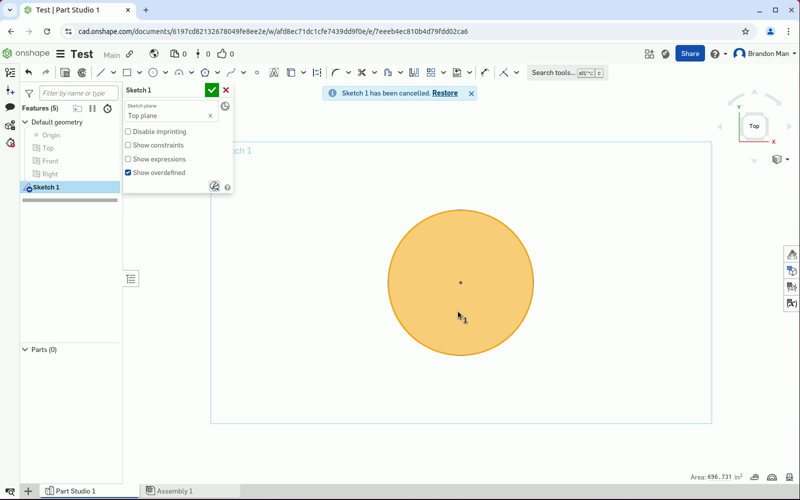
mouse_move(73, 352)
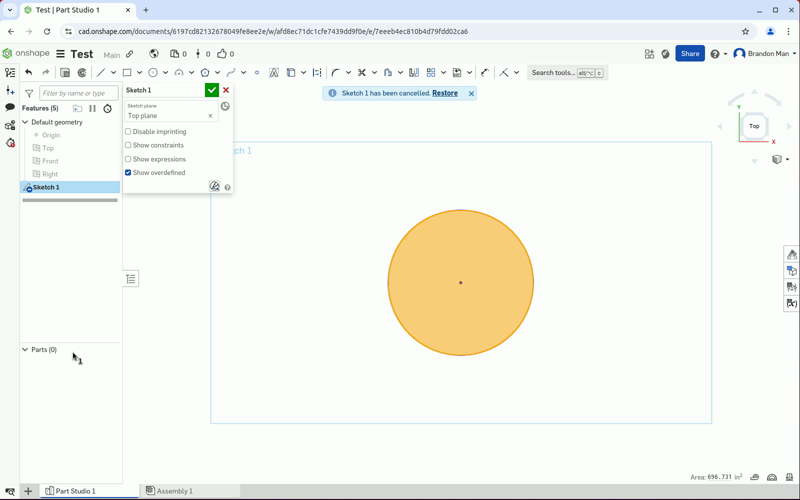
key(shift+y)
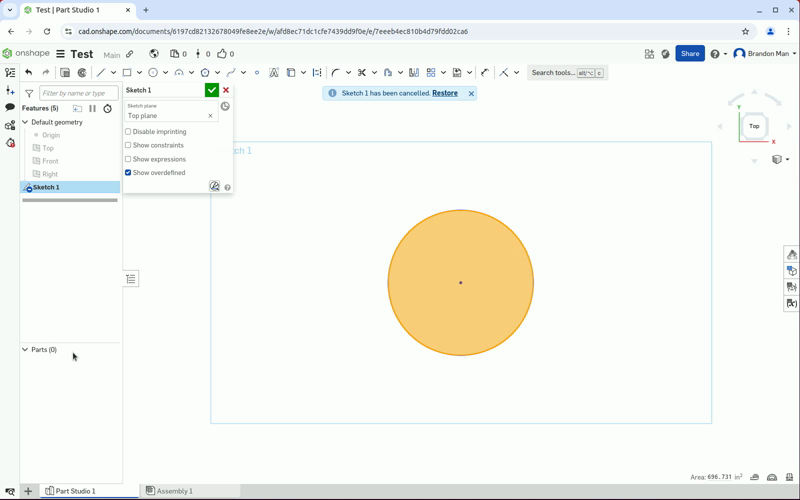
key(shift+e)
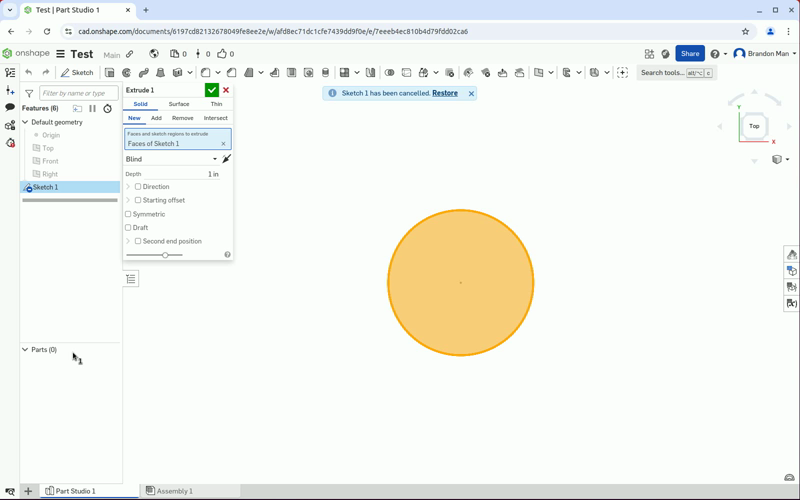
mouse_move(143, 106)
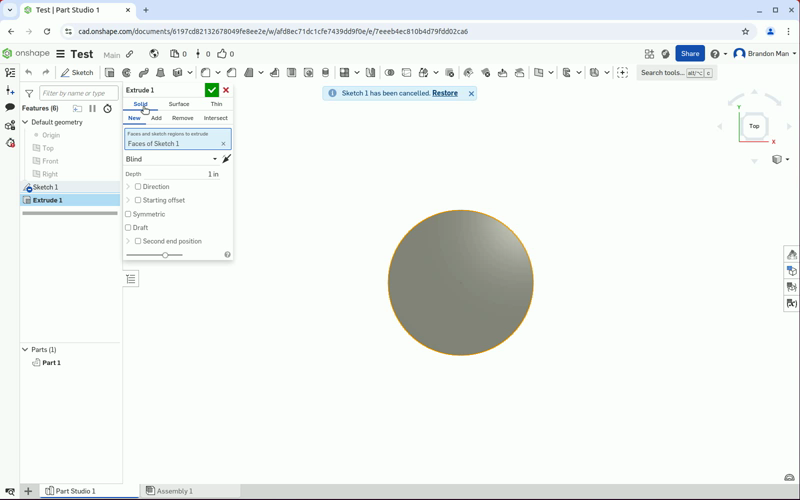
click(143, 106)
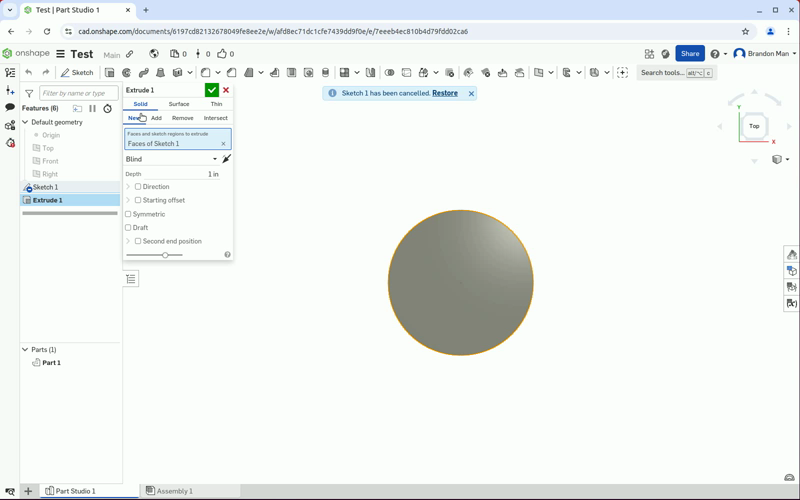
mouse_move(137, 120)
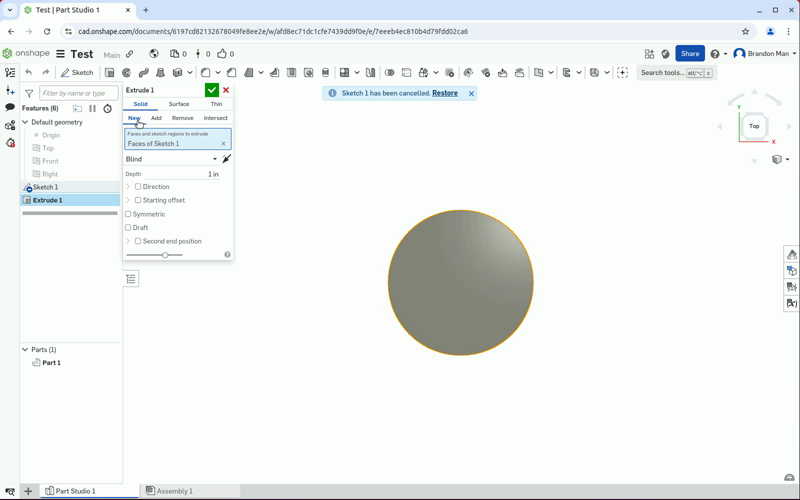
click(137, 120)
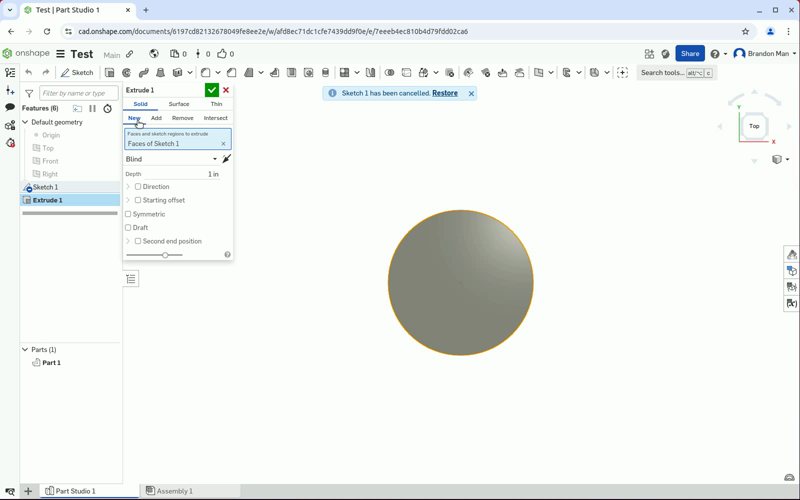
key(tab, 4)
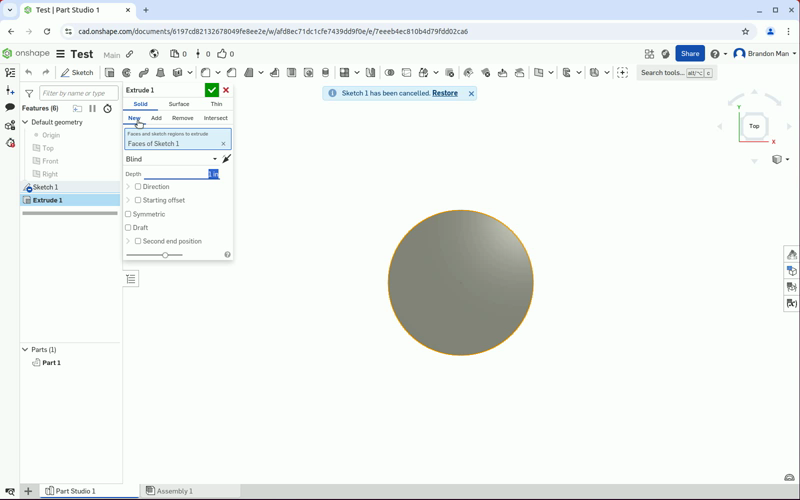
text(8.184)
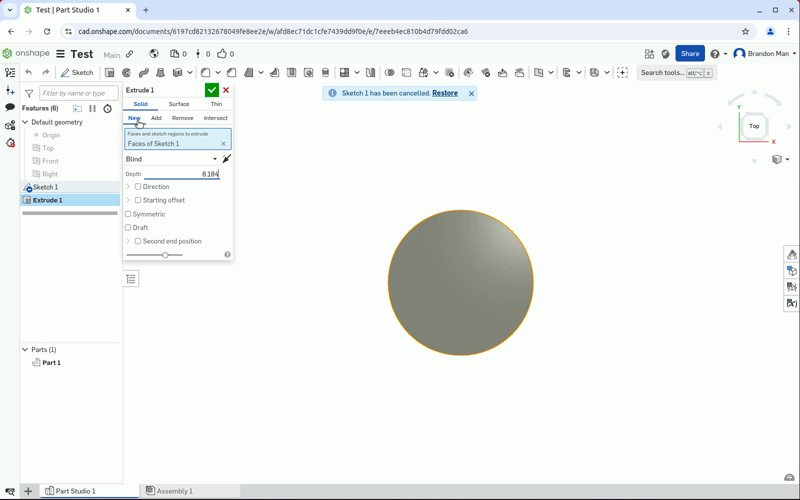
key(enter)
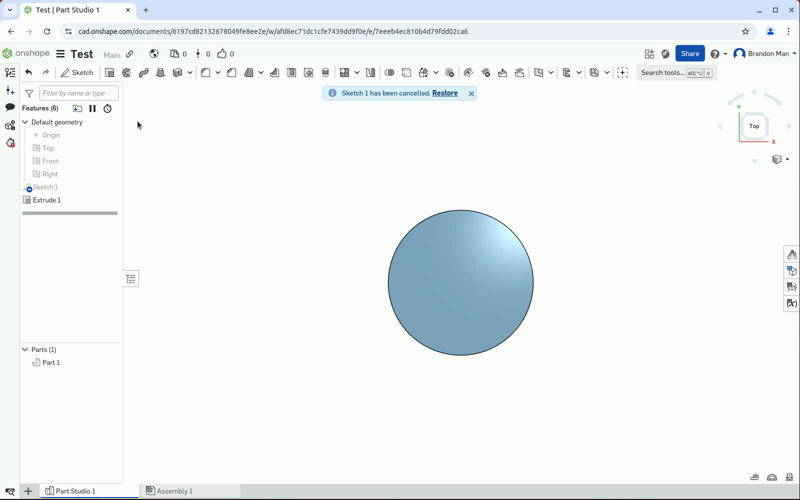
key(shift+h)
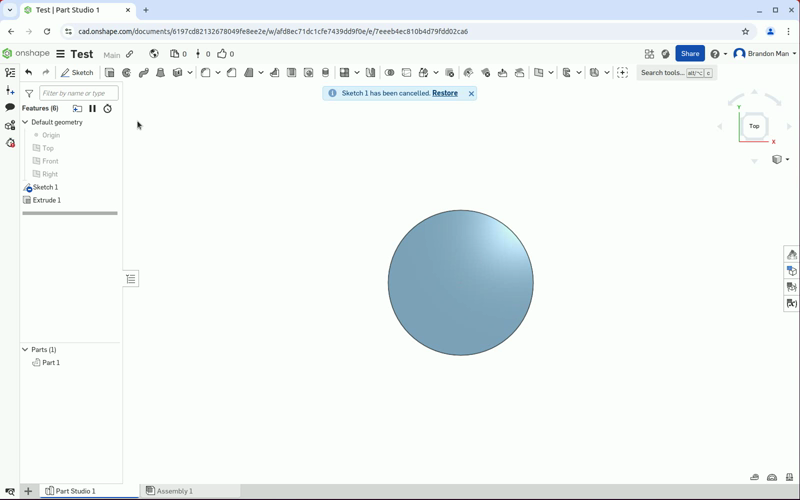
key(shift+h)
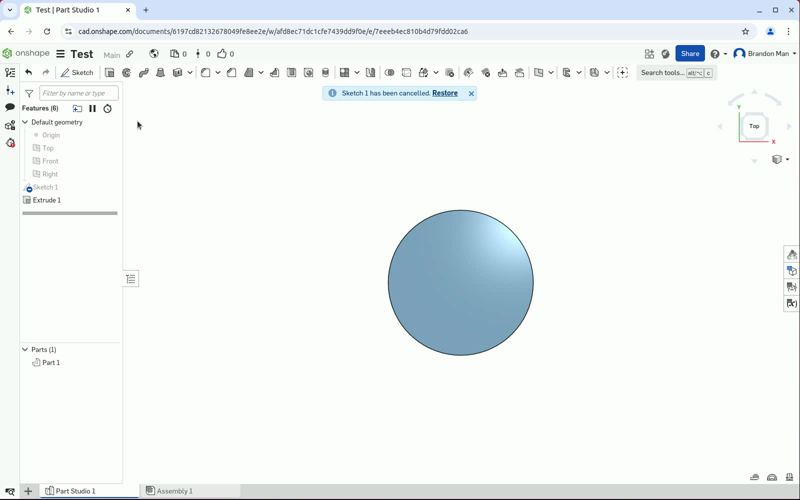
mouse_move(73, 189)
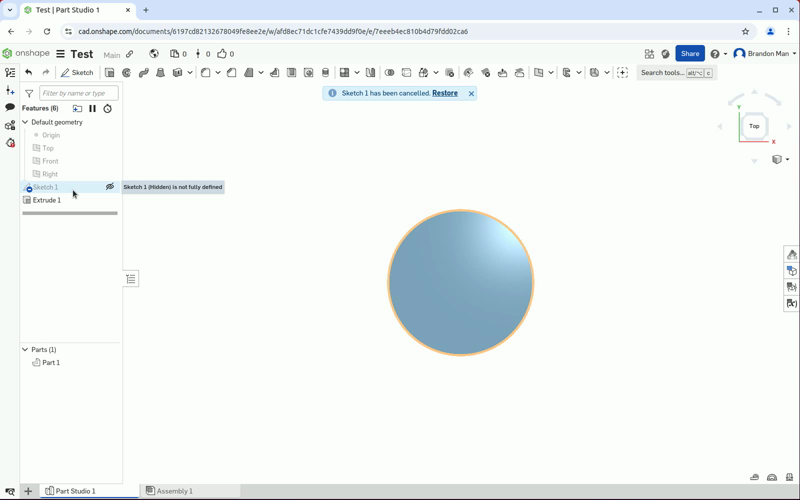
click(73, 189)
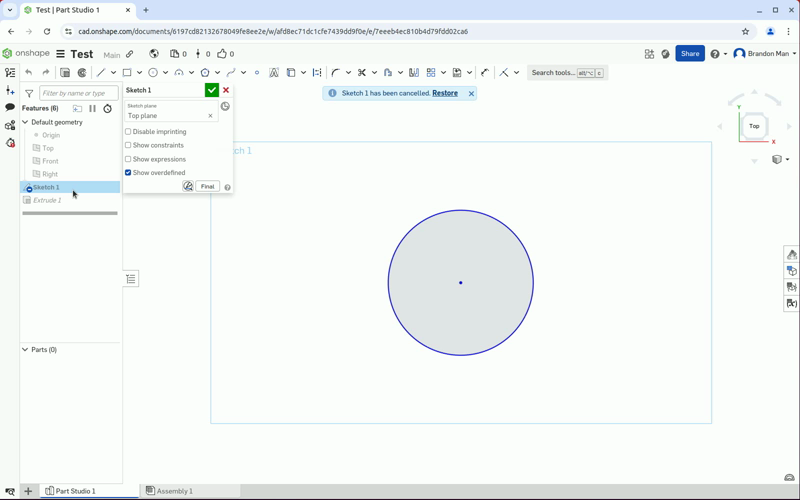
mouse_move(229, 92)
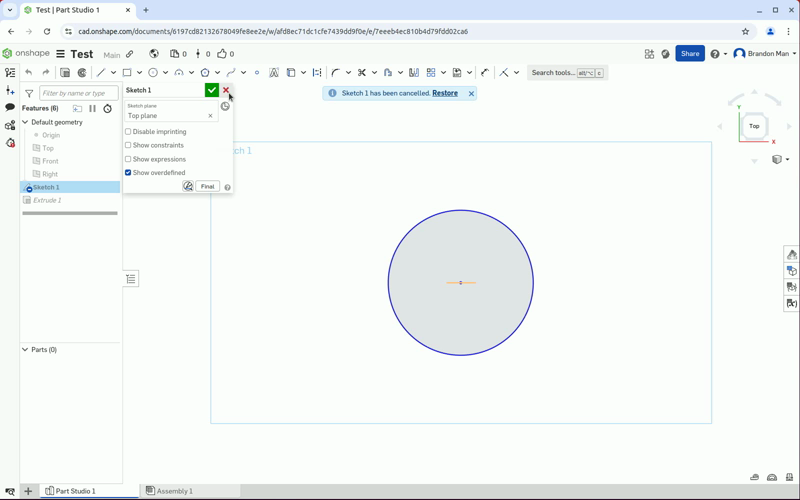
click(229, 92)
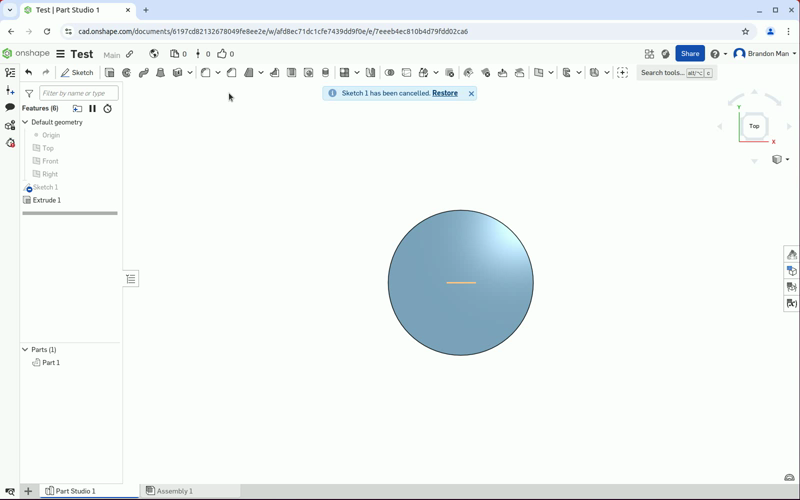
mouse_move(541, 75)
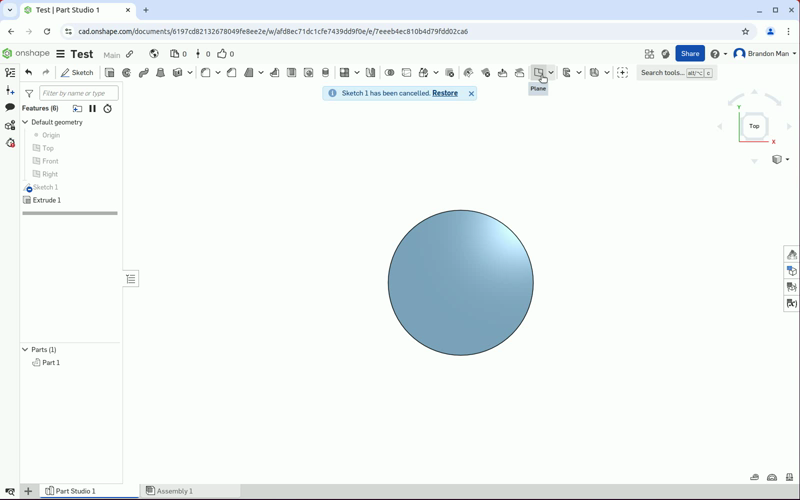
click(541, 75)
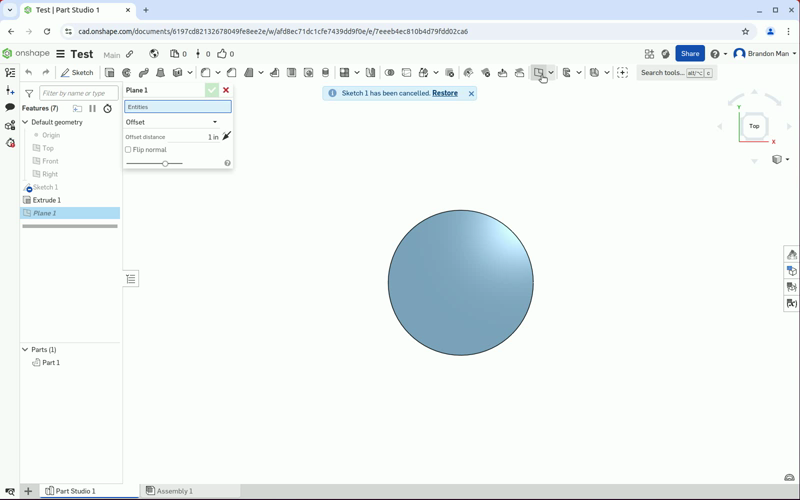
mouse_move(73, 150)
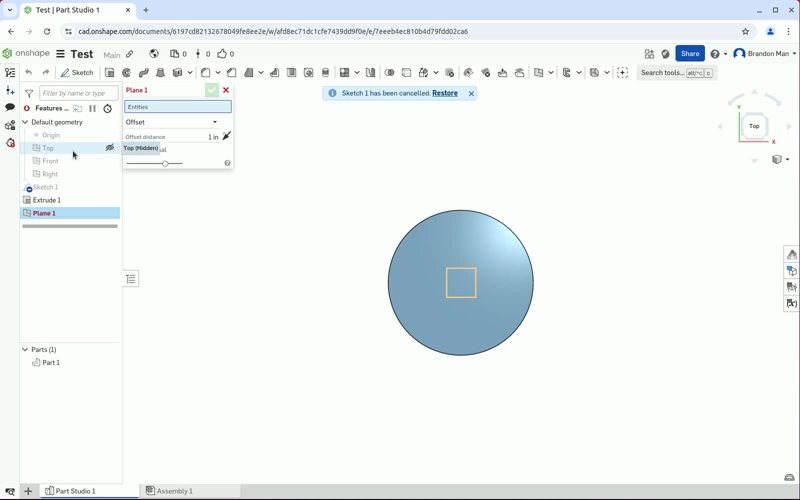
click(73, 150)
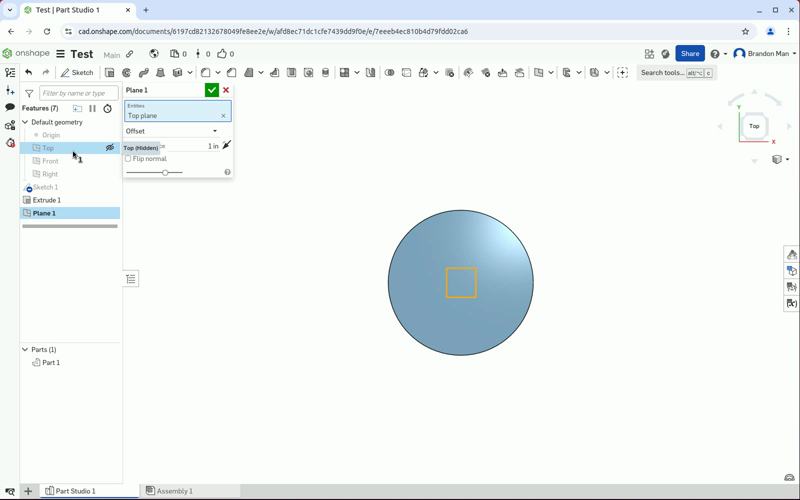
key(tab, 2)
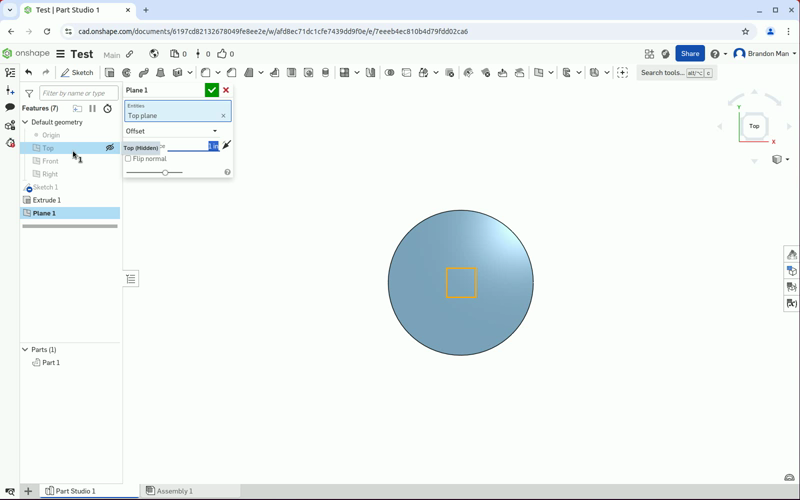
text(8.196)
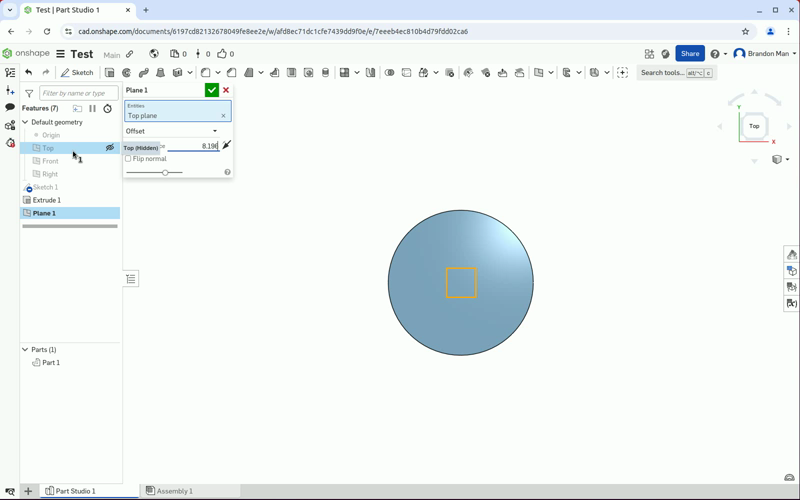
key(enter, 2)
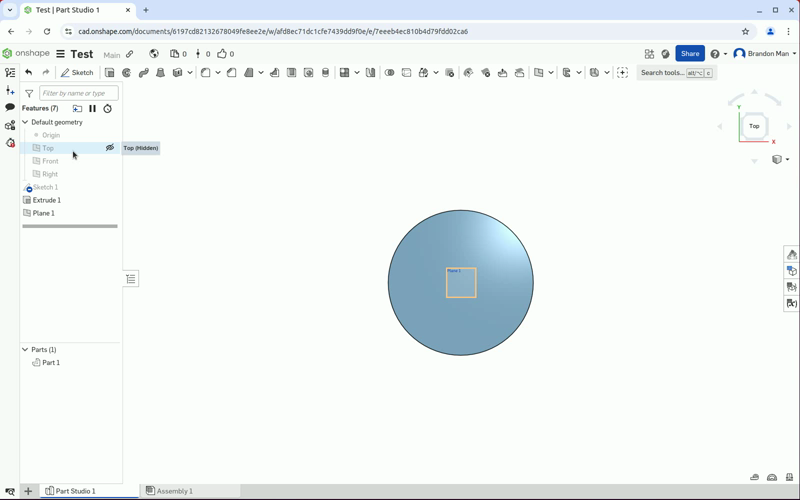
key(shift+s)
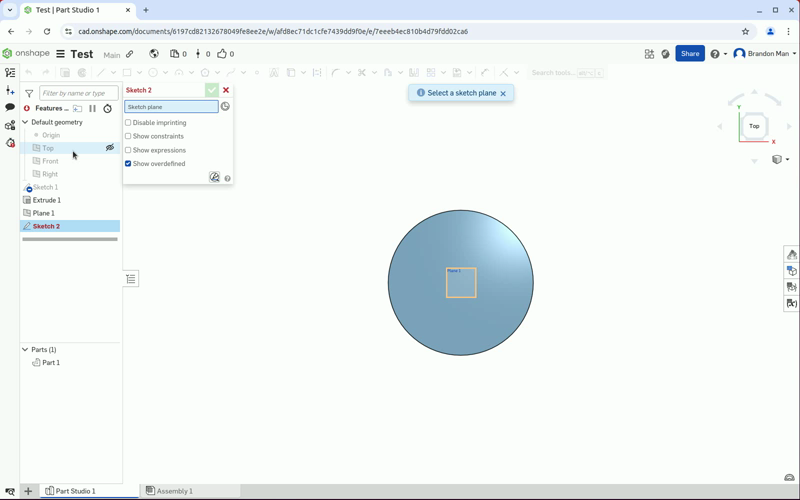
mouse_move(73, 215)
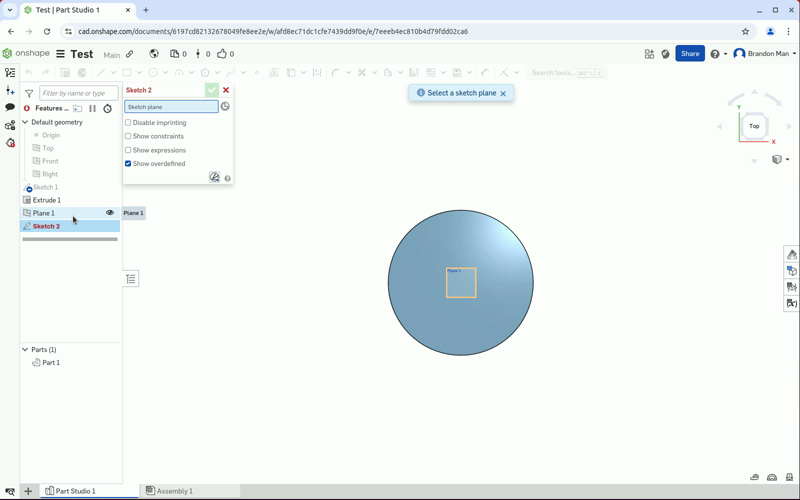
click(73, 215)
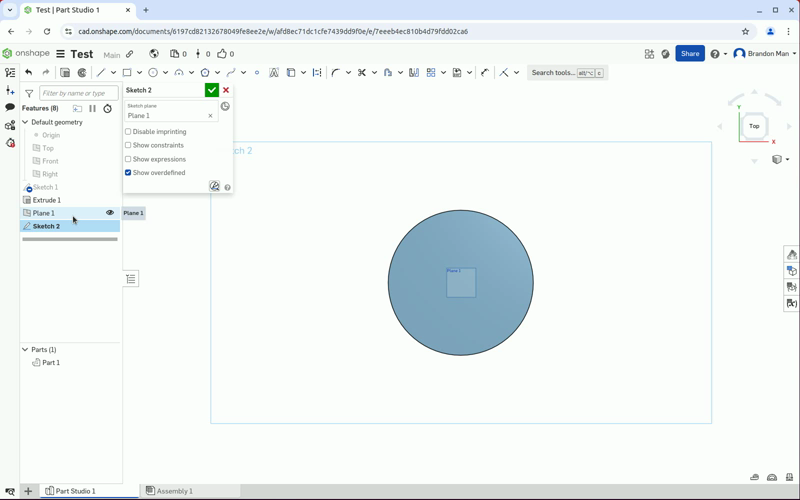
mouse_move(73, 352)
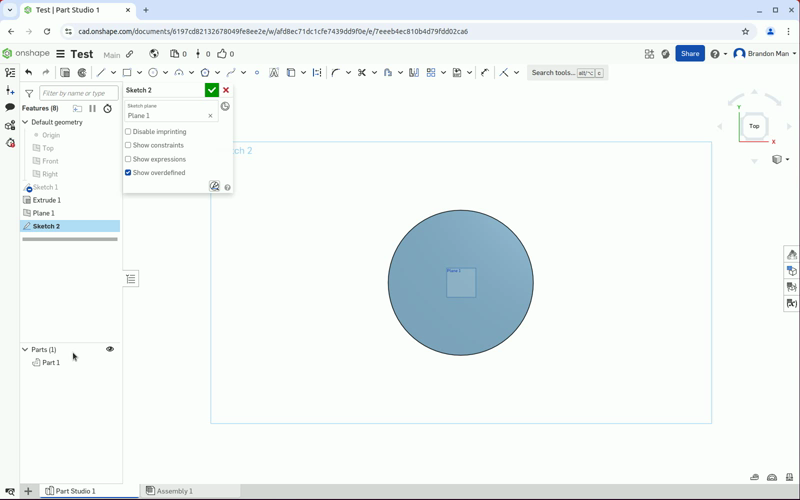
key(y)
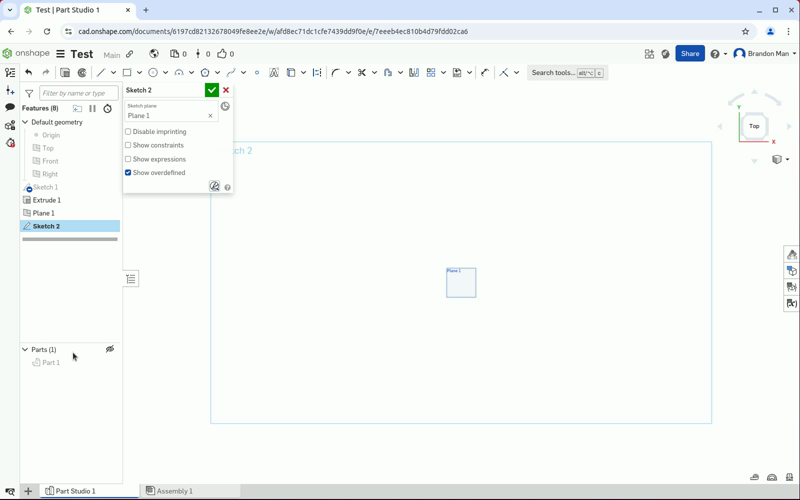
key(c)
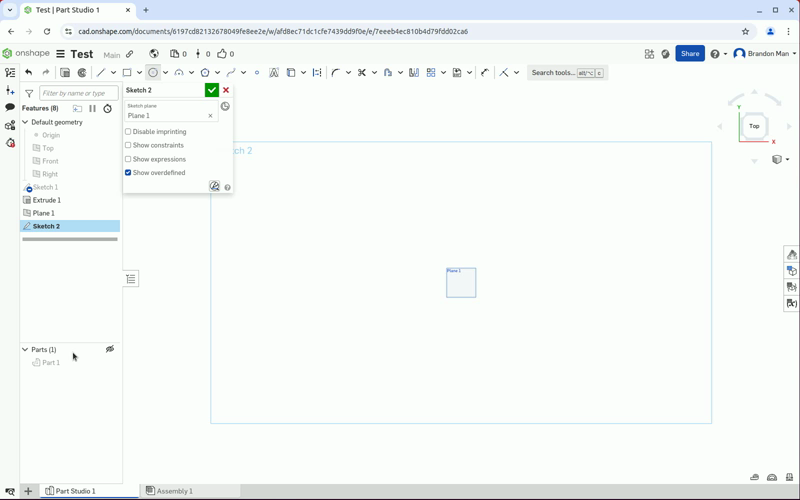
key_down(shift)
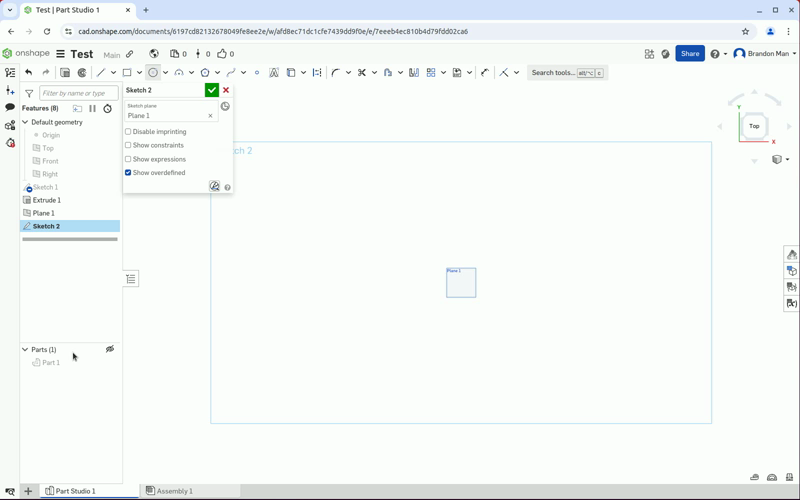
mouse_move(460, 282)
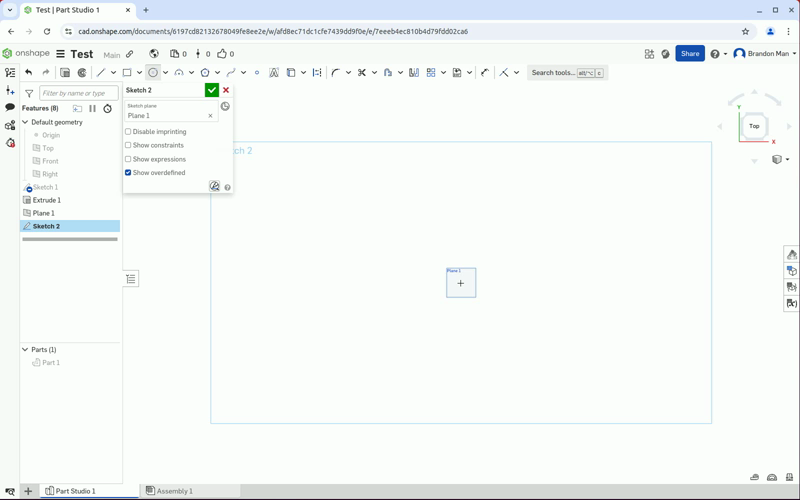
click(460, 282)
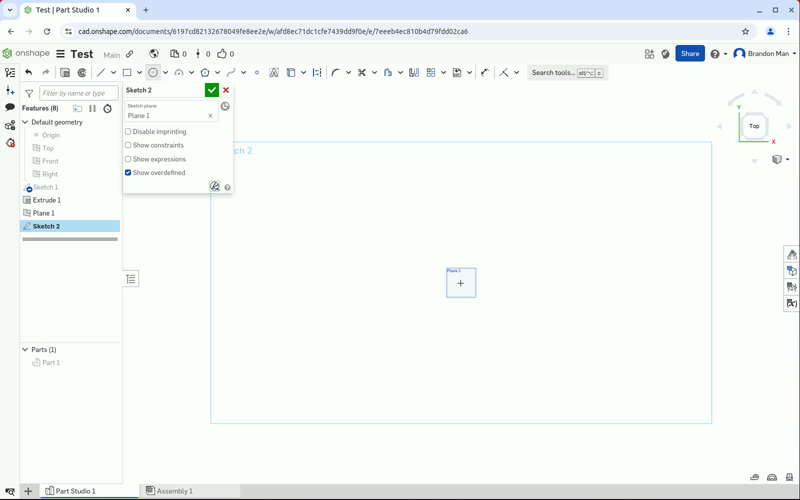
key_up(shift)
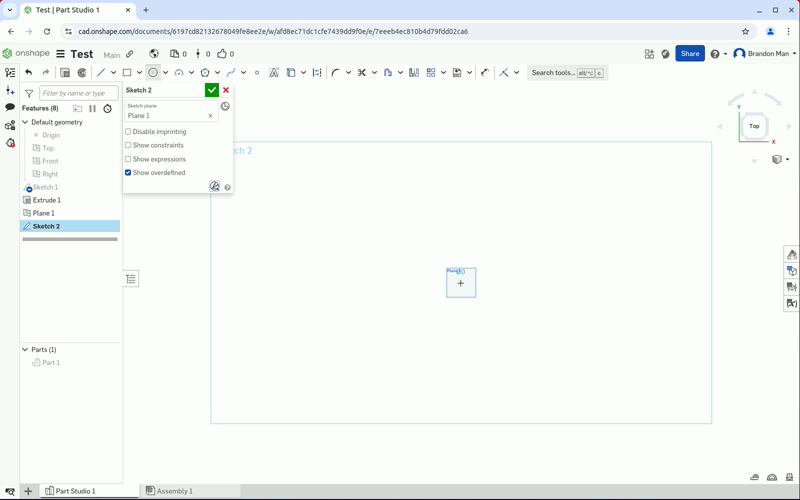
mouse_move(511, 282)
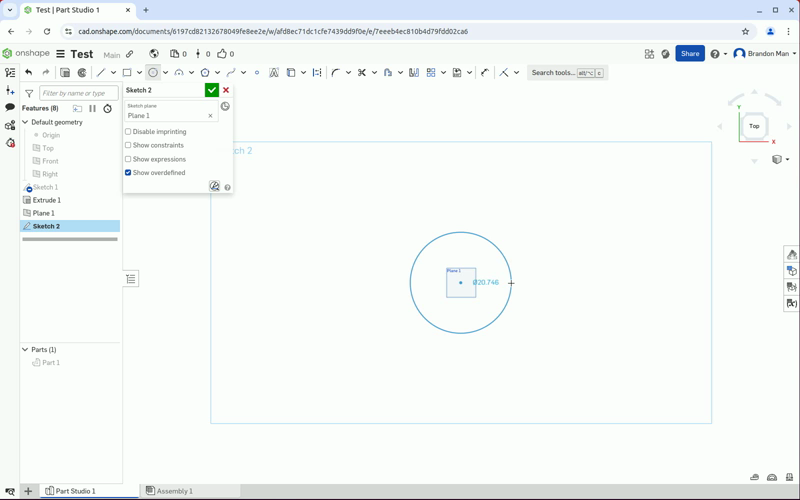
click(511, 282)
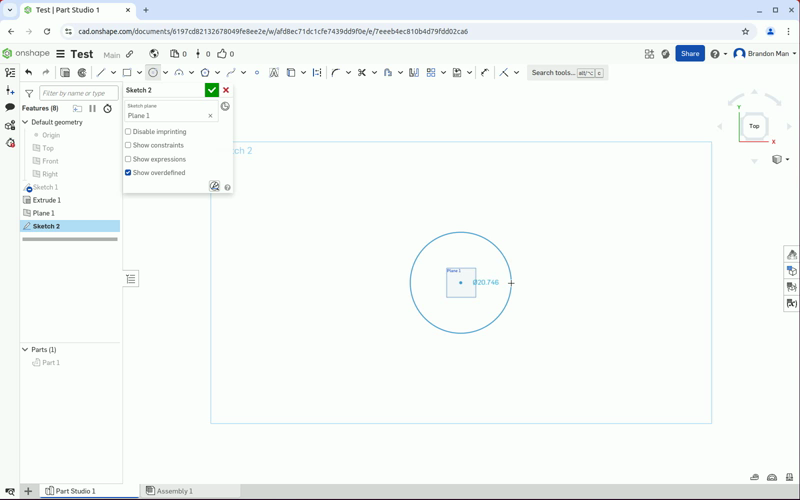
key(esc)
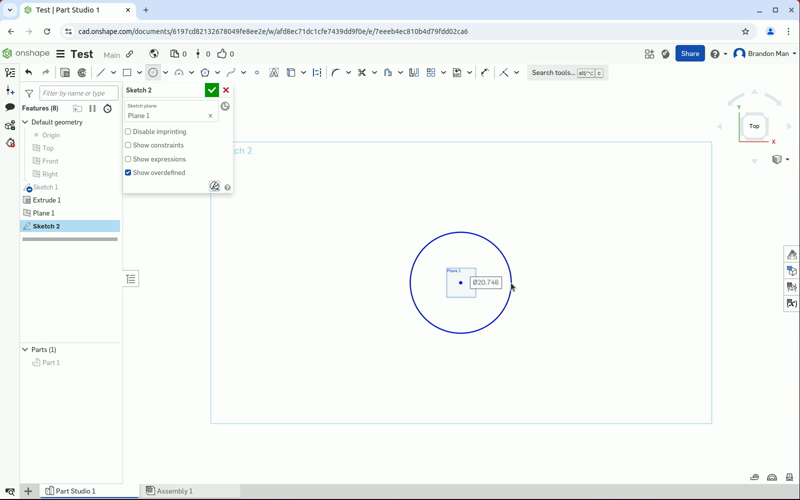
mouse_move(438, 310)
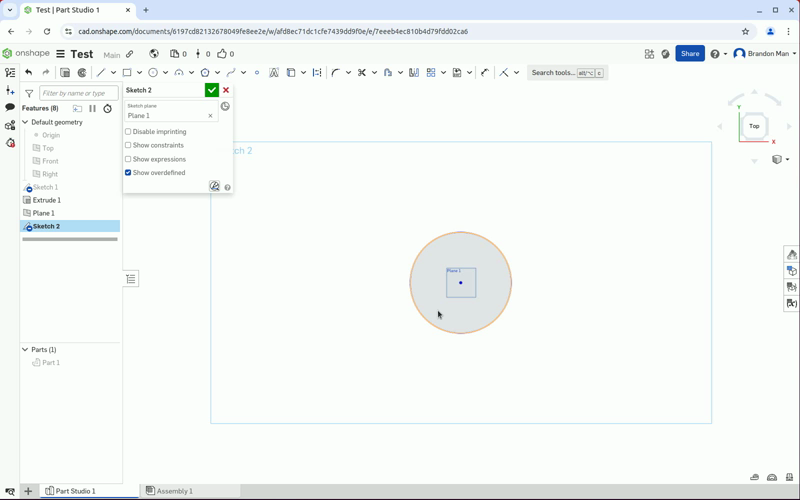
click(438, 310)
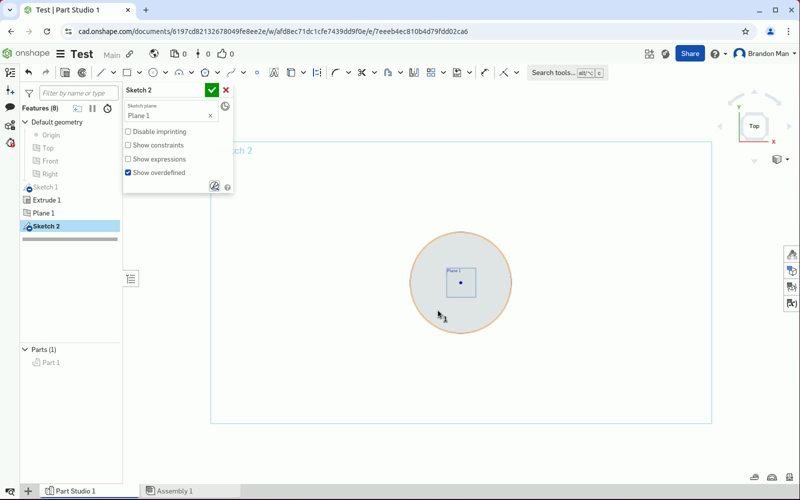
mouse_move(73, 352)
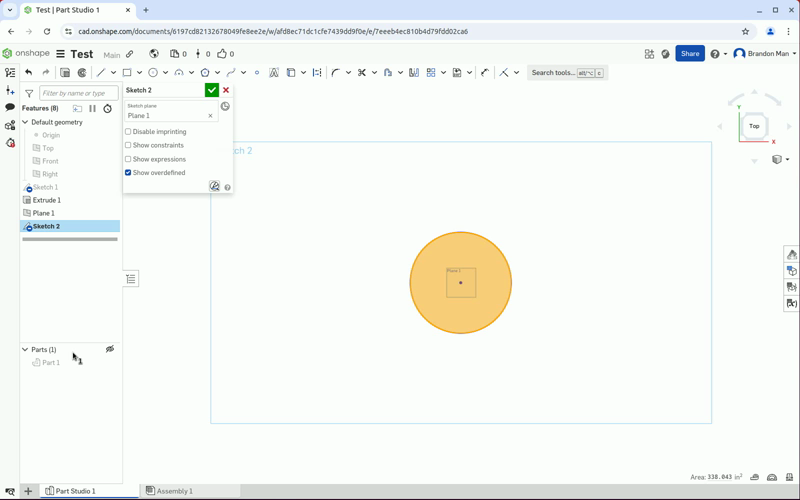
key(shift+y)
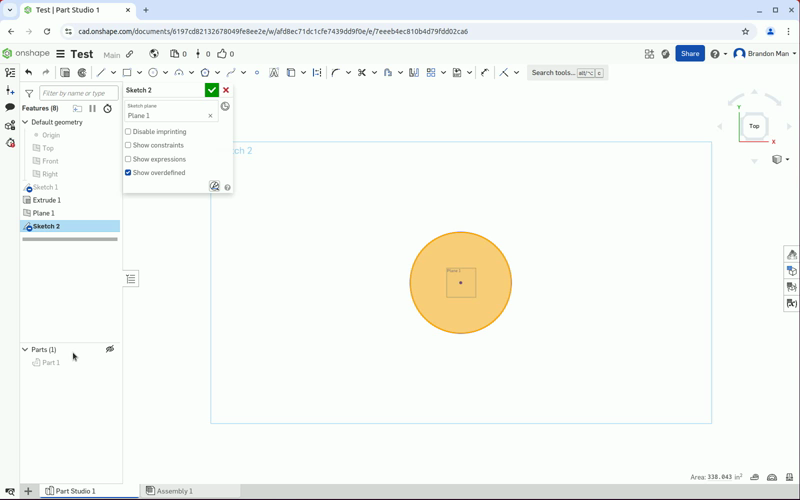
key(shift+e)
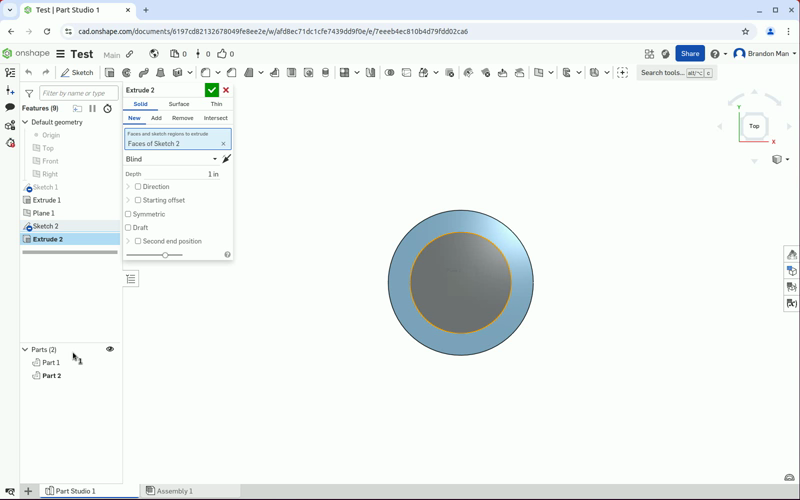
mouse_move(143, 106)
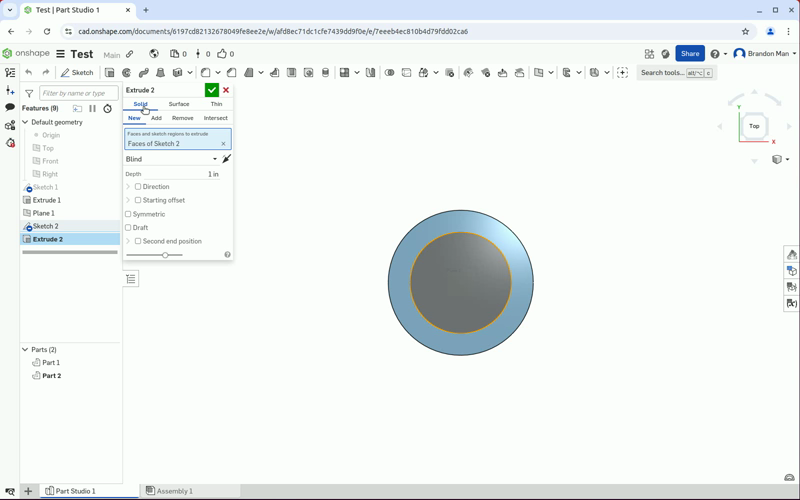
click(143, 106)
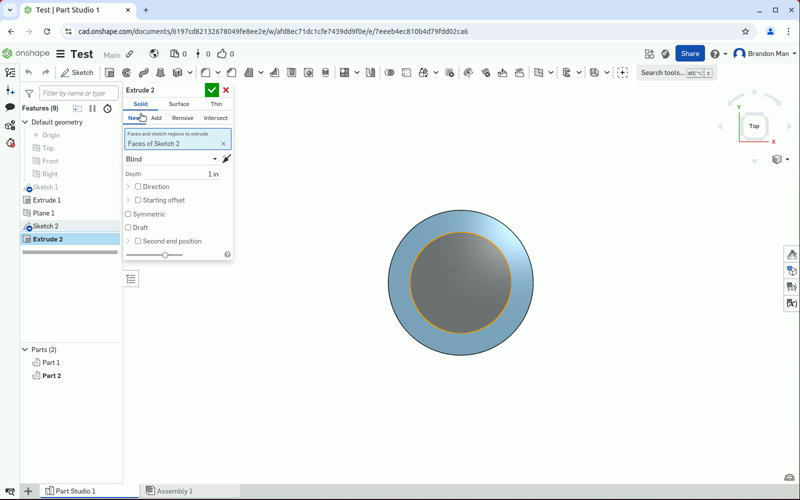
mouse_move(137, 120)
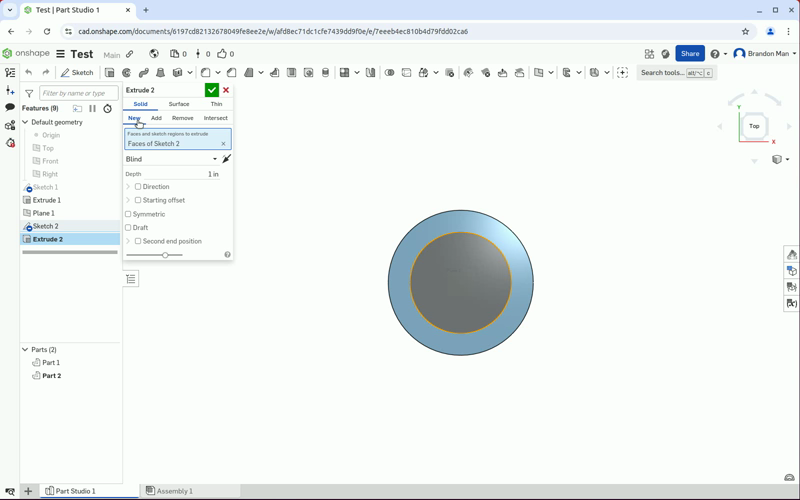
click(137, 120)
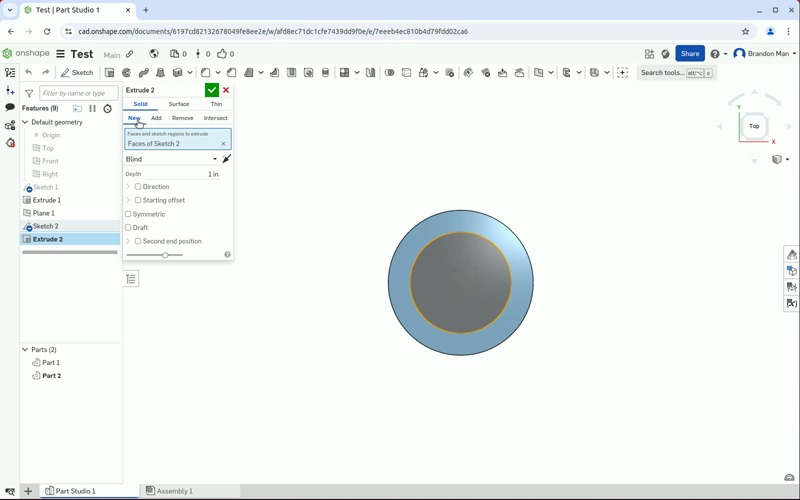
key(tab, 4)
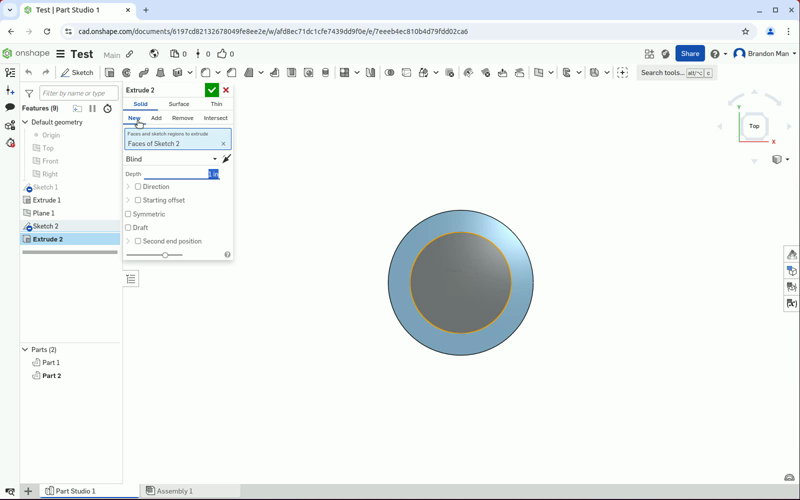
text(11.554)
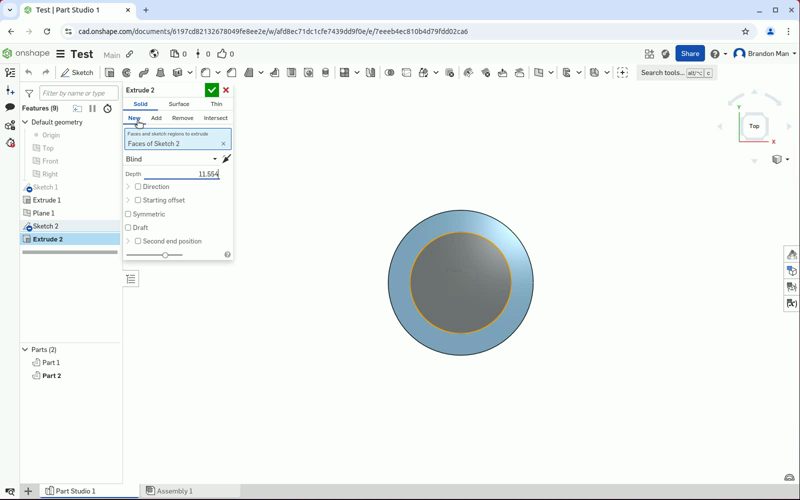
key(enter)
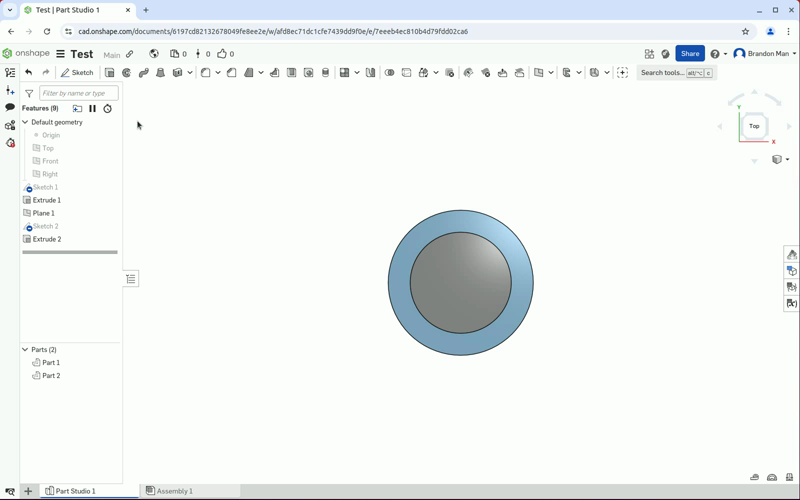
key(shift+h)
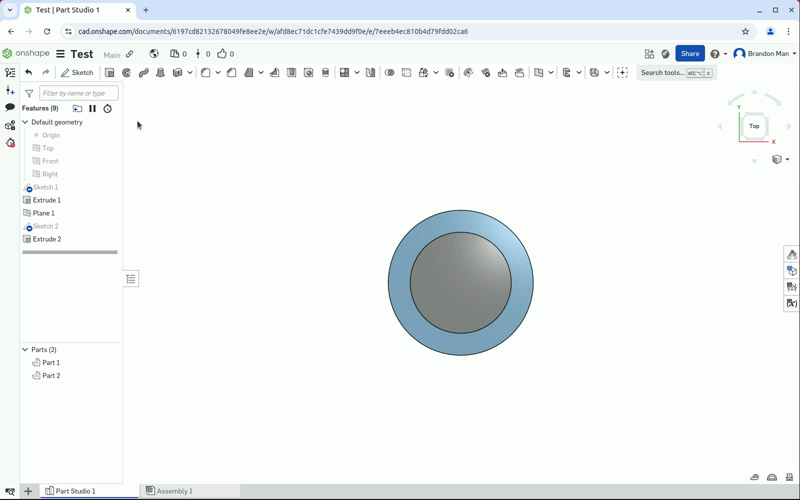
key(shift+h)
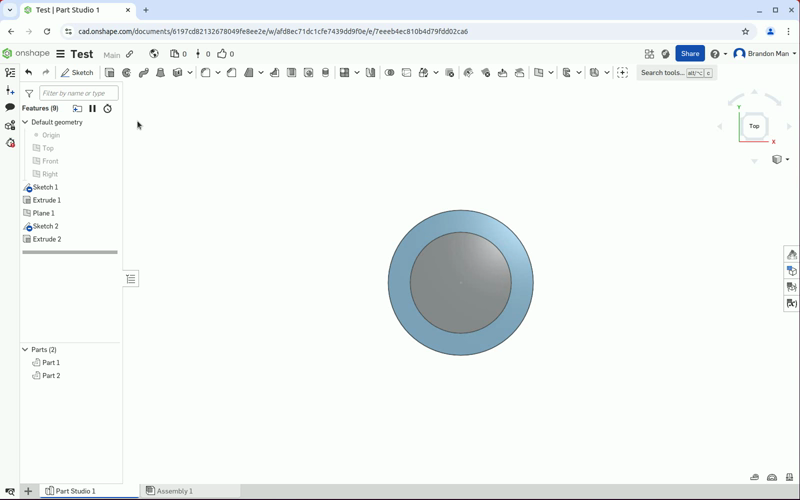
key(shift+7)
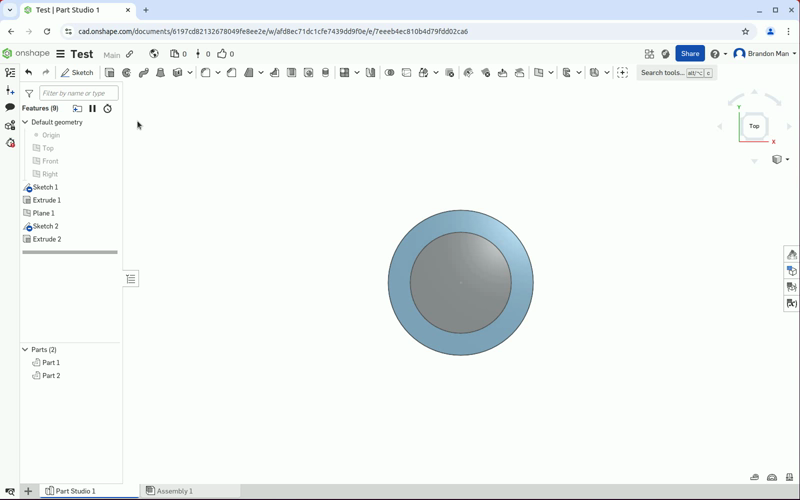
key(up, 3)
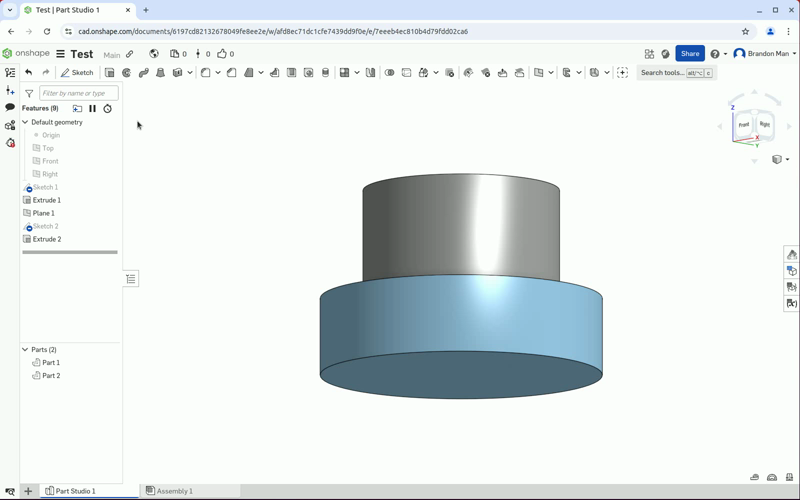
key(left, 3)
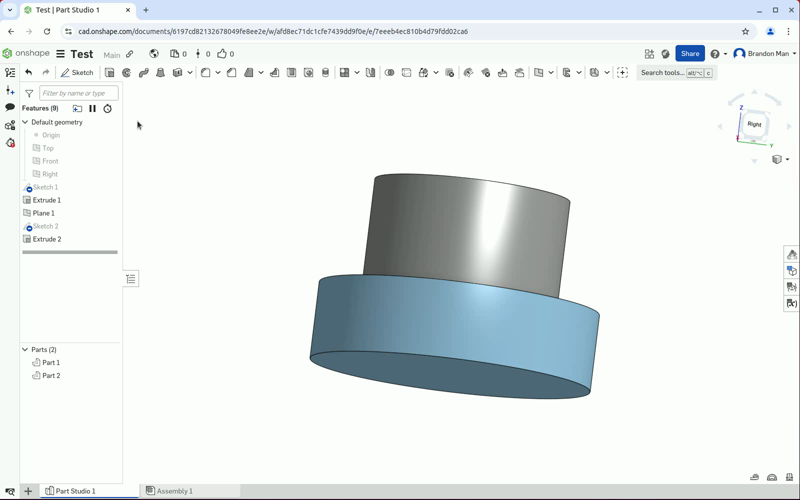
key(right, 3)
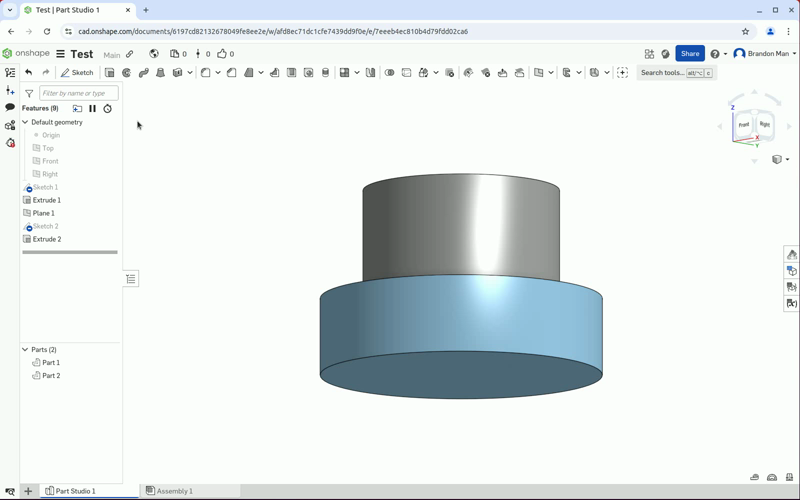
key(down, 3)
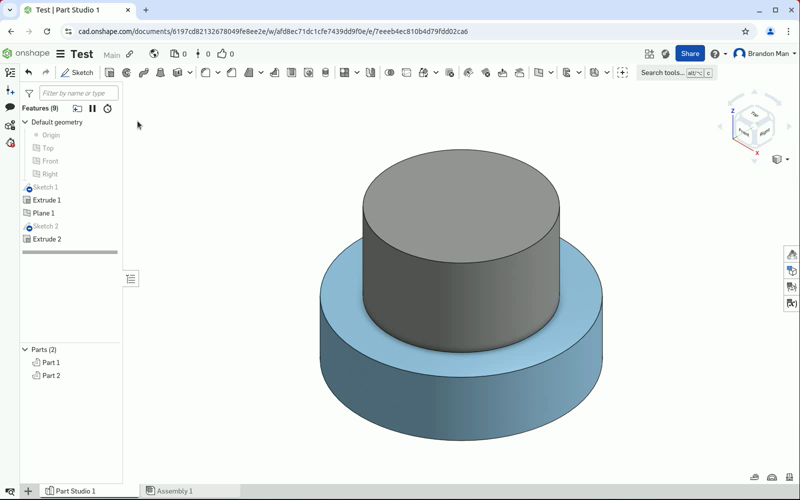
mouse_move(73, 189)
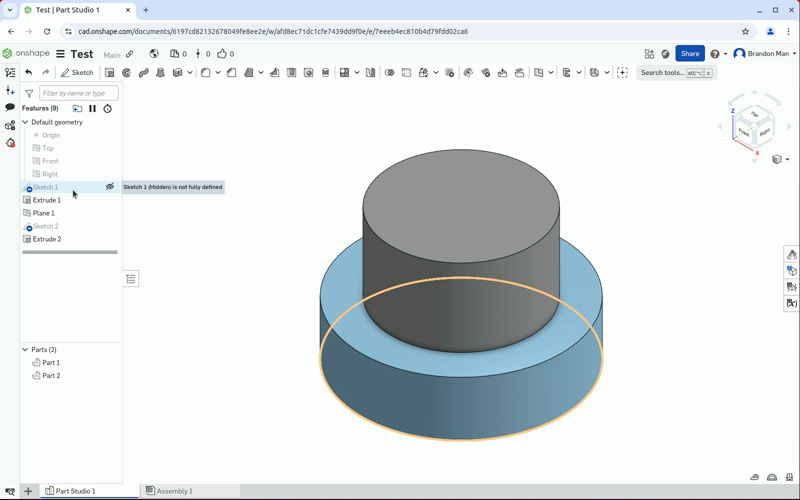
click(73, 189)